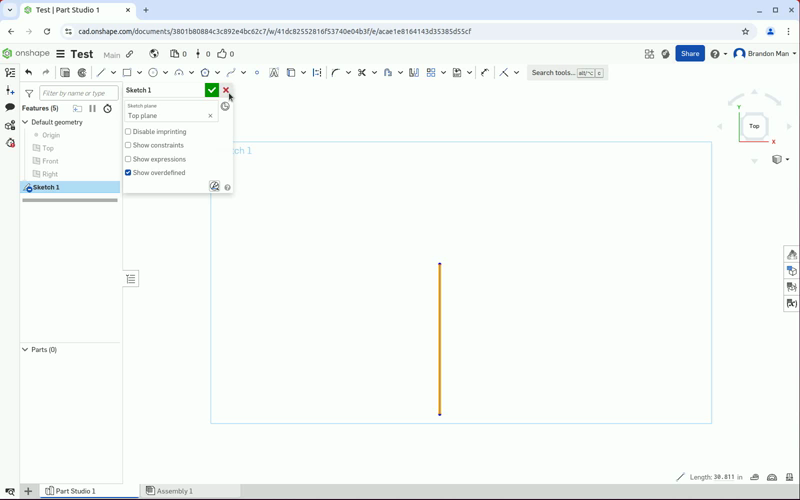
key(shift+h)
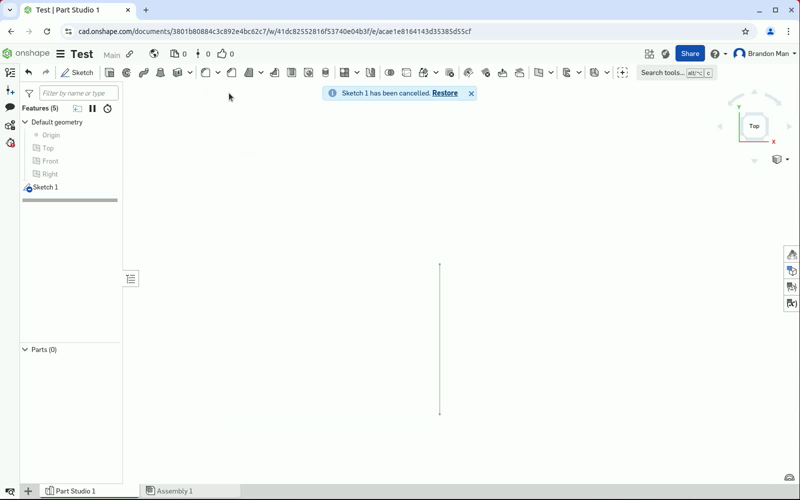
key(shift+s)
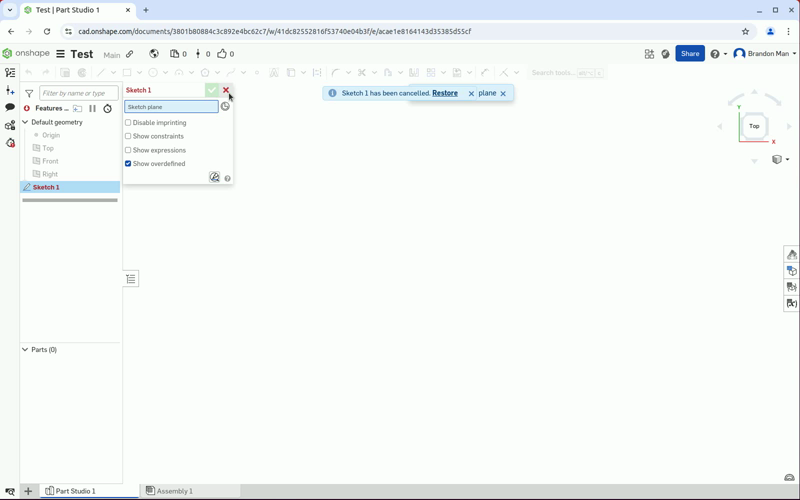
mouse_move(73, 150)
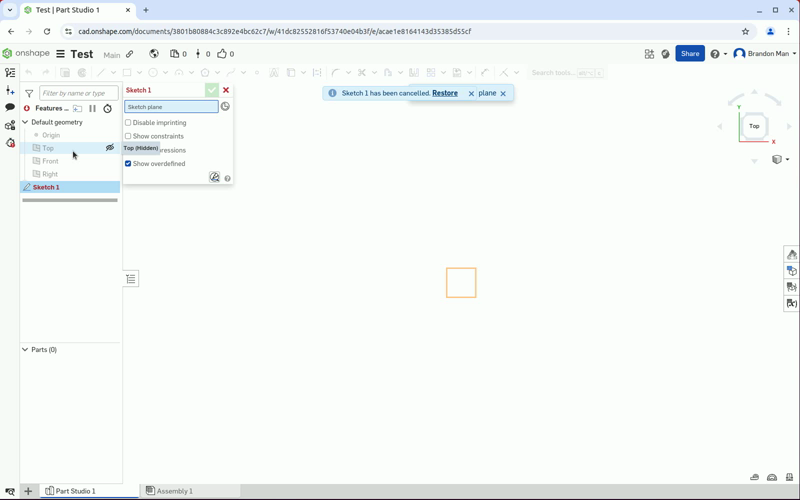
click(73, 150)
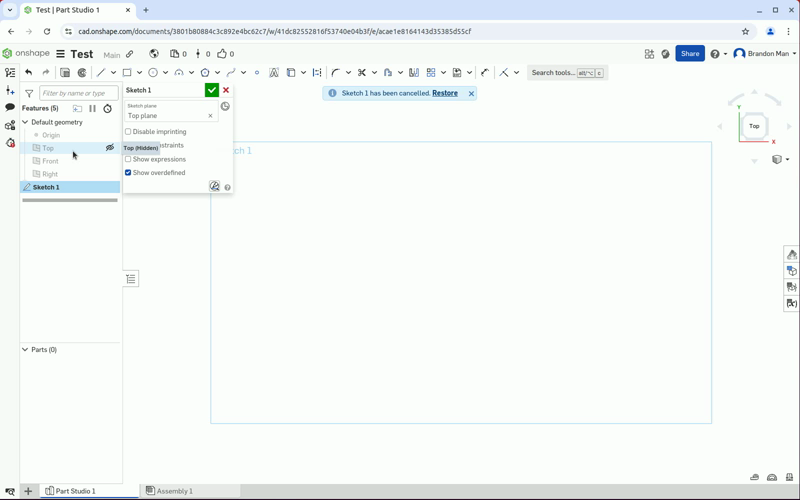
mouse_move(73, 352)
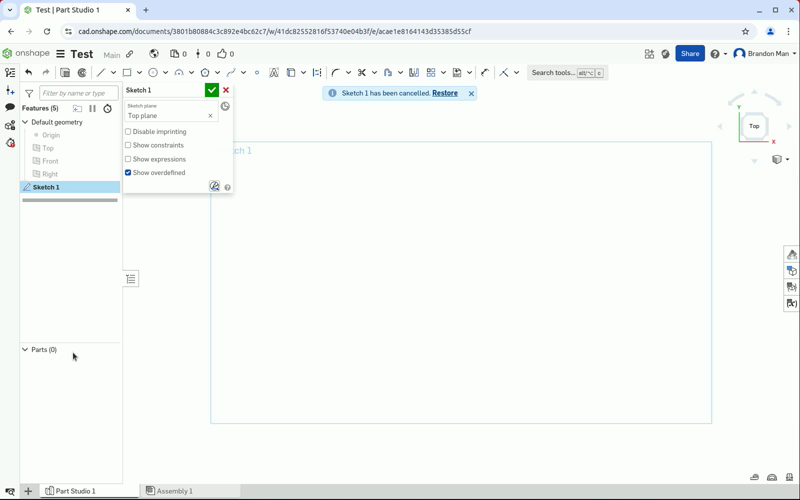
key(y)
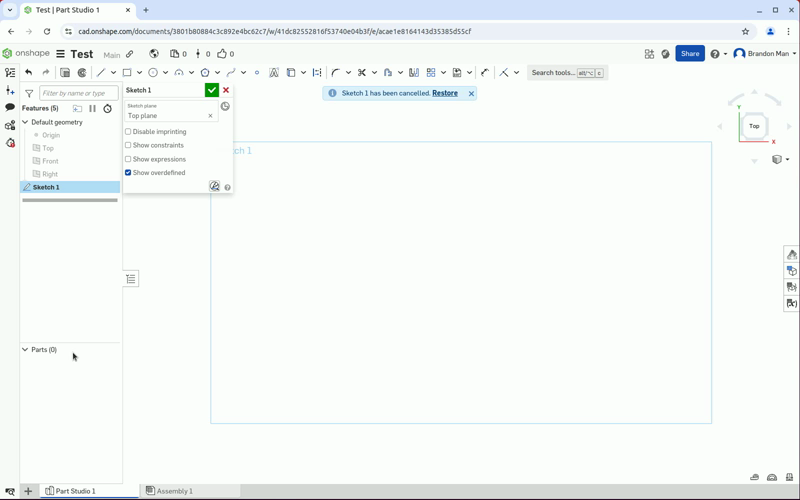
key(c)
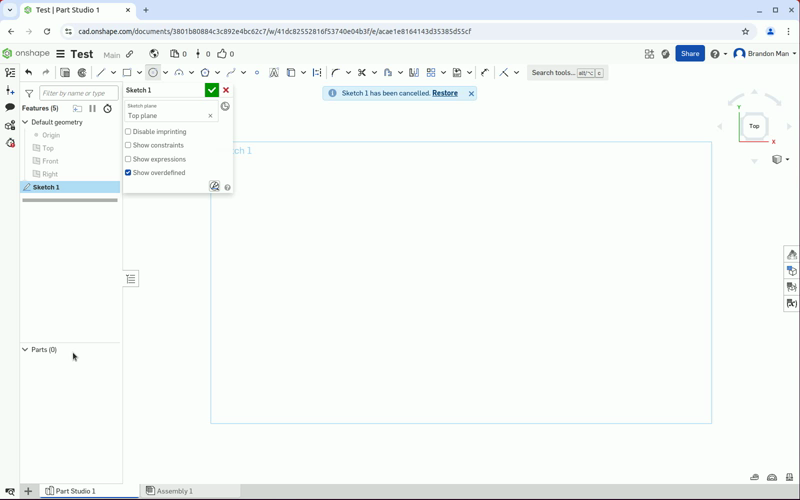
key_down(shift)
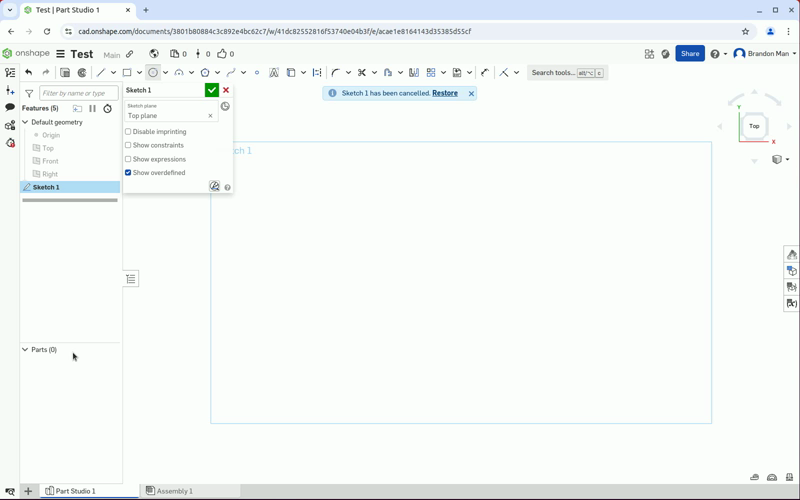
mouse_move(461, 282)
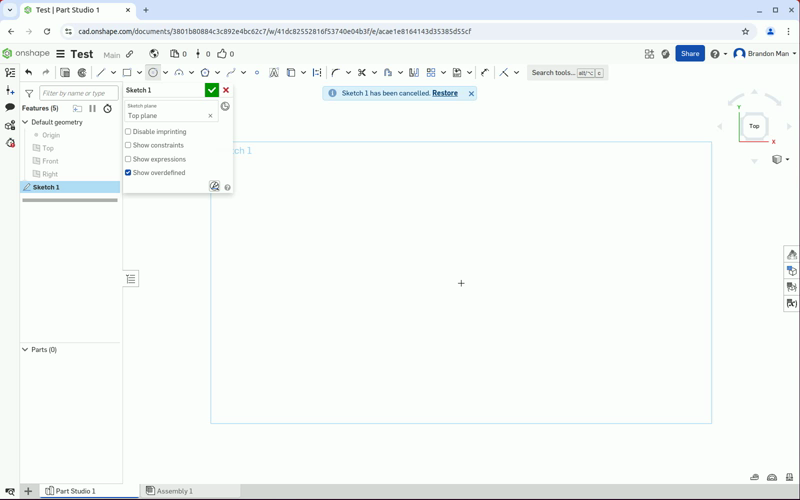
click(461, 282)
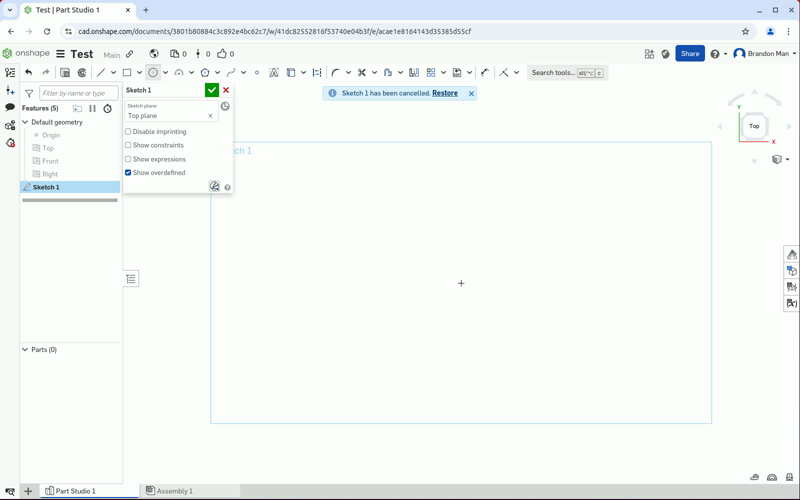
key_up(shift)
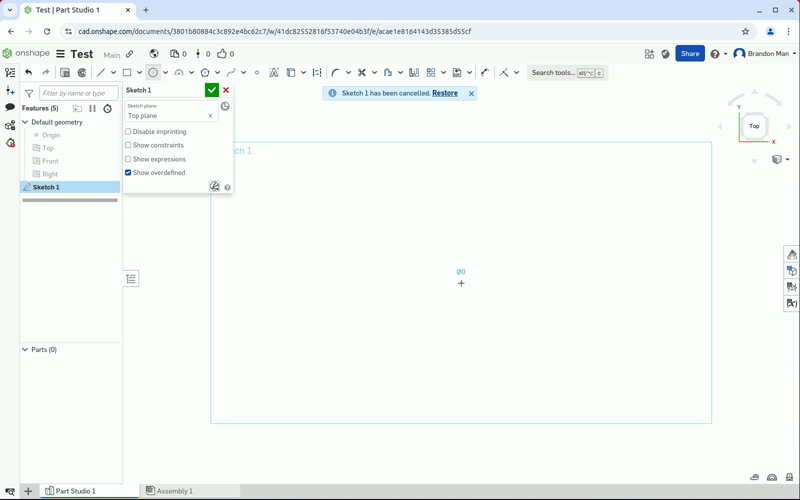
mouse_move(574, 282)
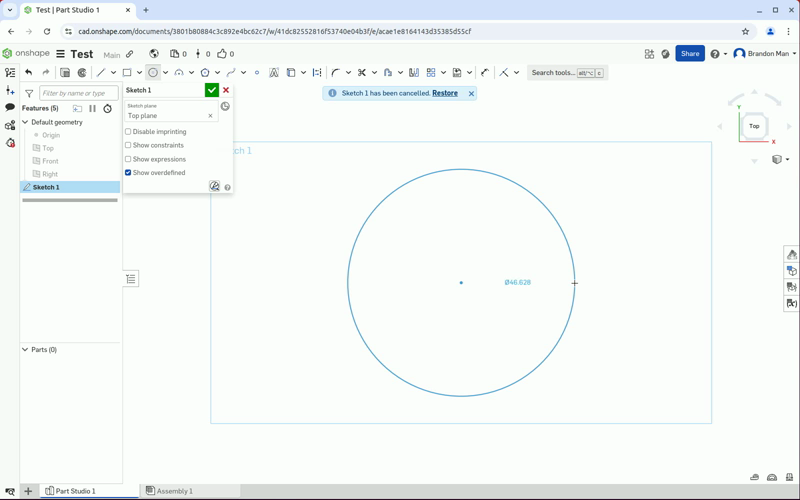
click(574, 282)
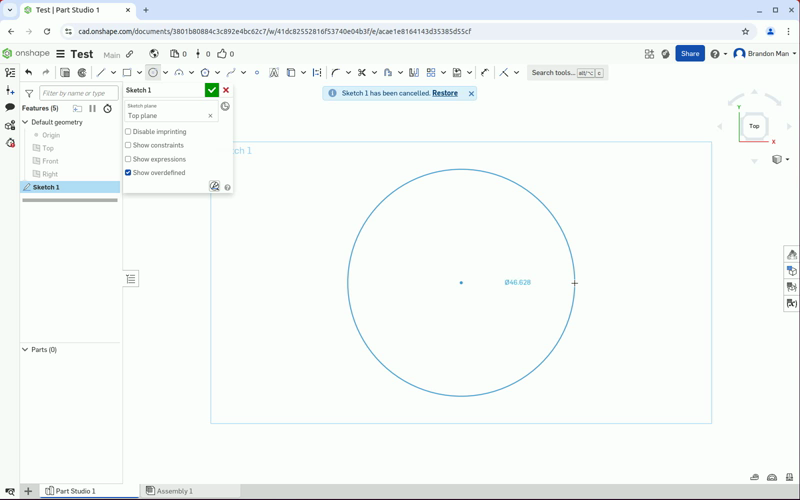
key(esc)
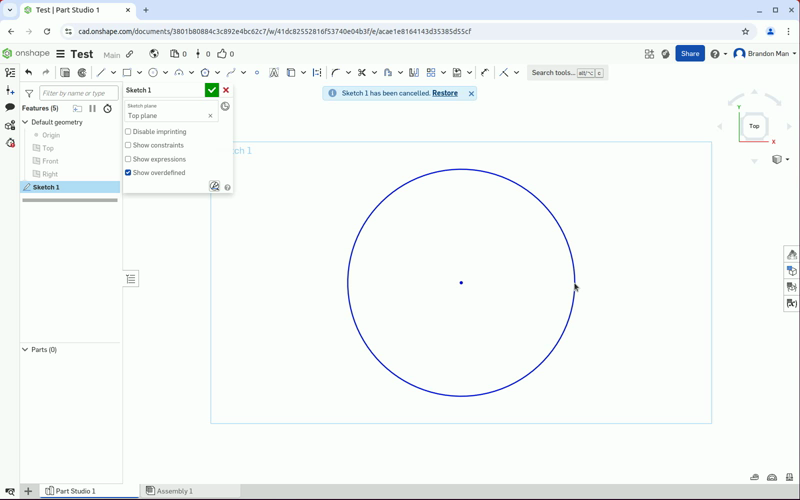
mouse_move(448, 206)
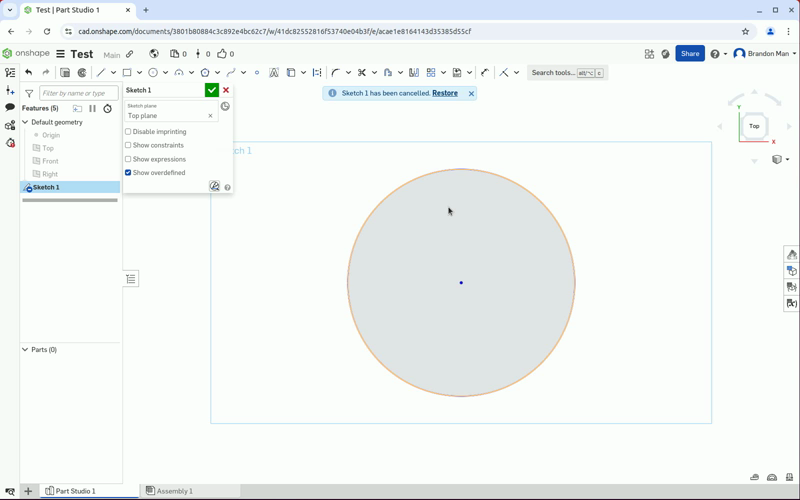
click(448, 206)
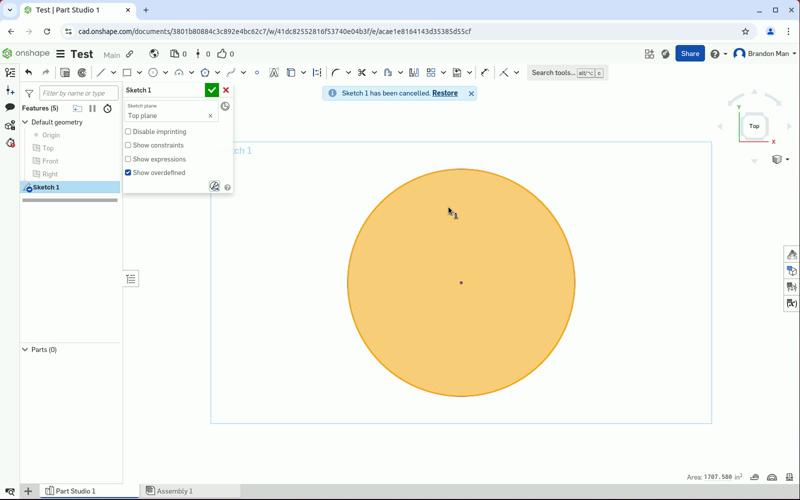
mouse_move(73, 352)
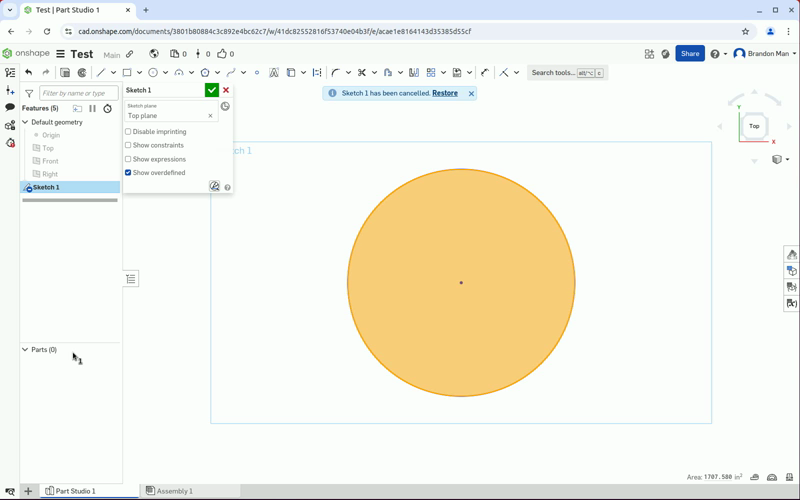
key(shift+y)
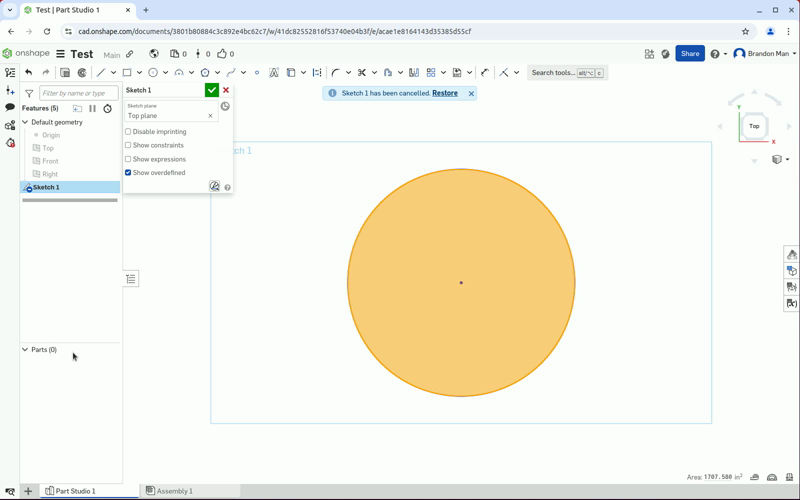
key(shift+e)
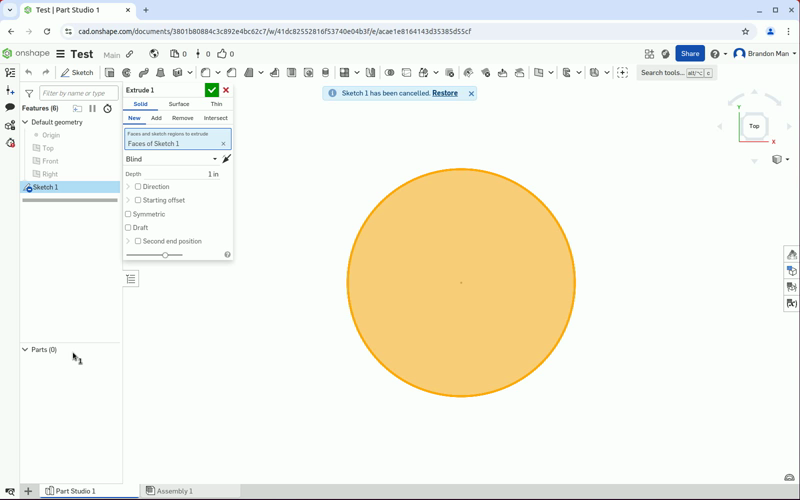
mouse_move(143, 106)
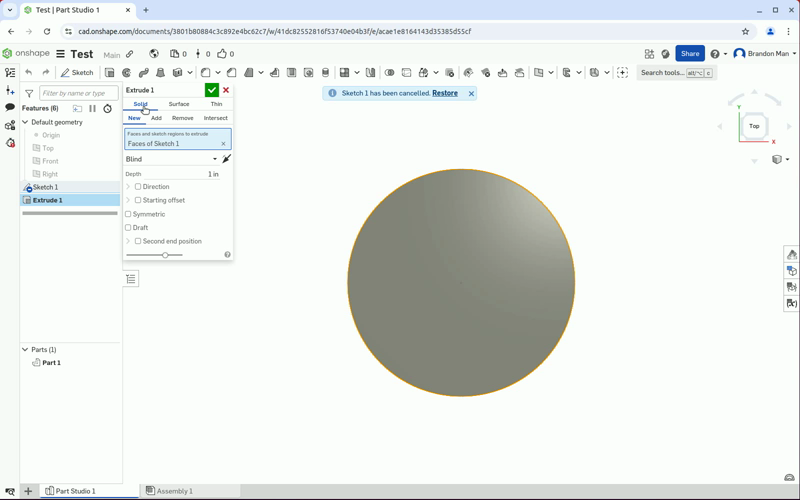
click(143, 106)
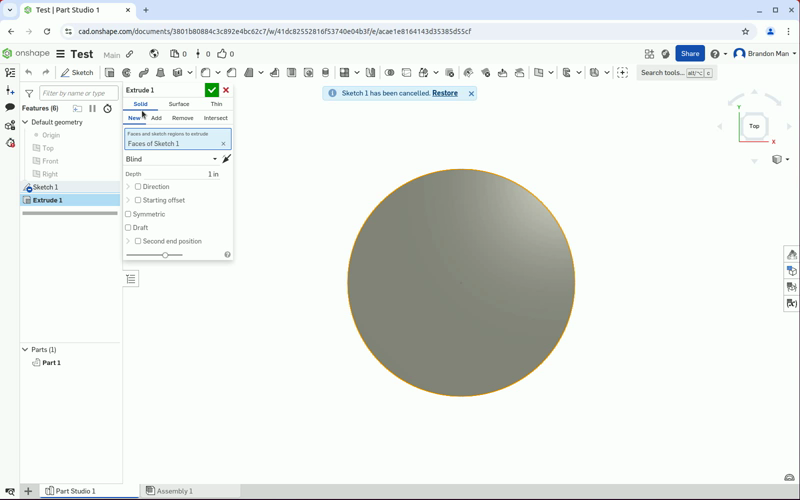
mouse_move(137, 120)
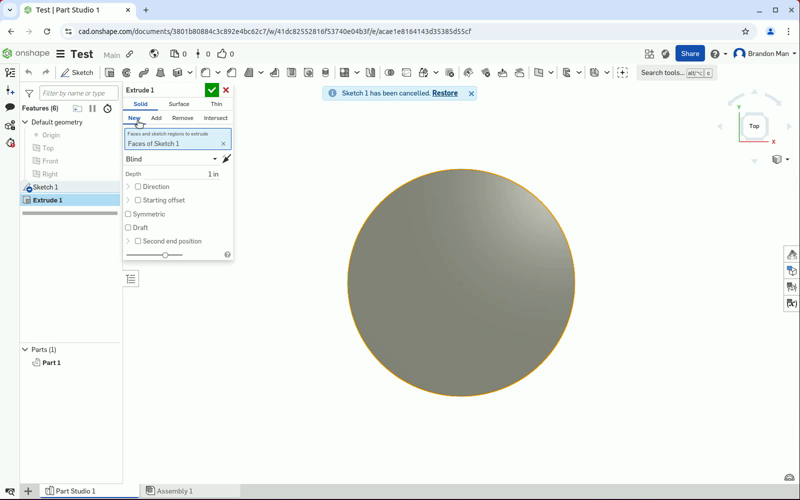
click(137, 120)
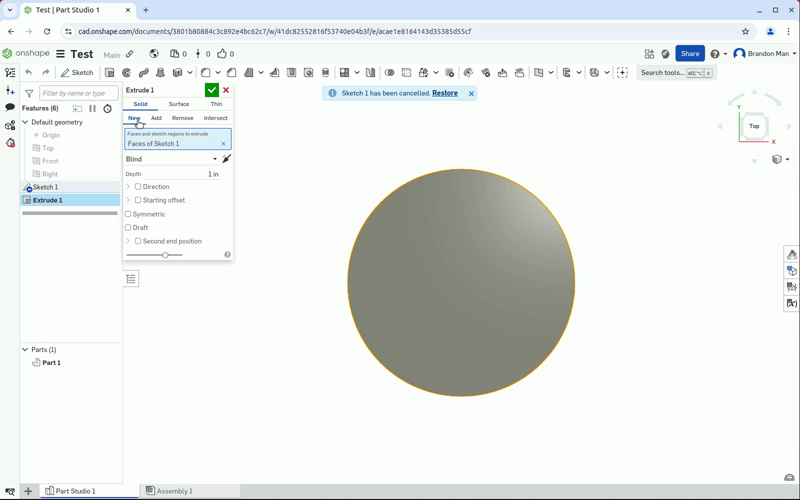
key(tab, 4)
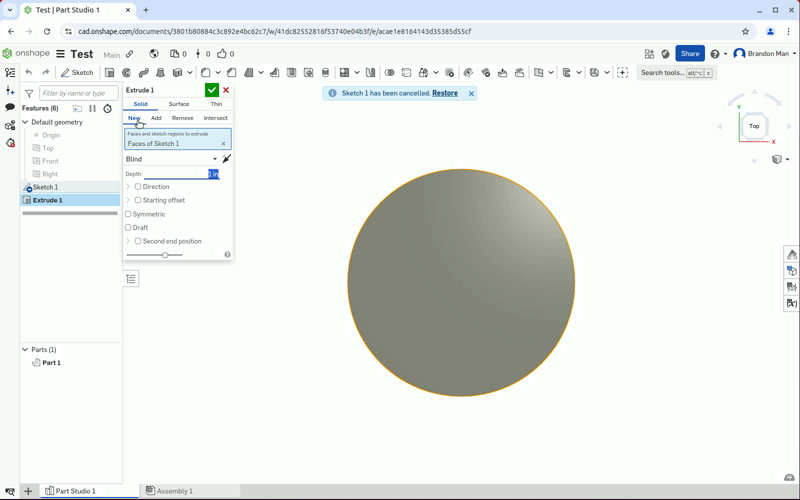
text(-11.554)
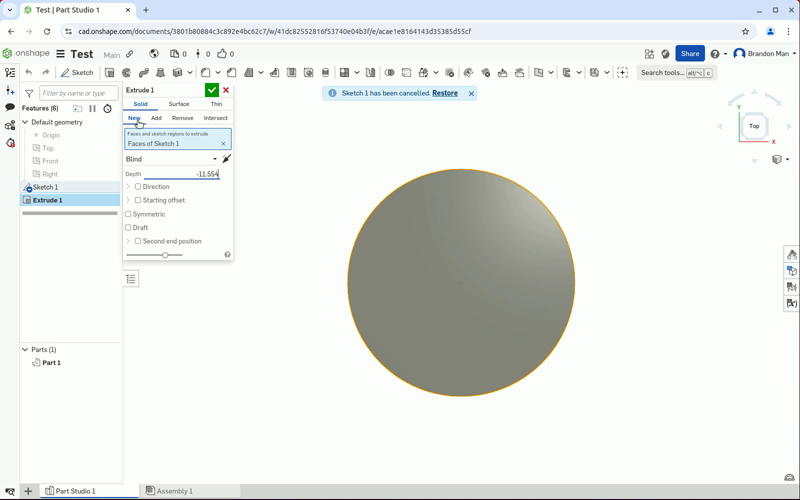
key(enter)
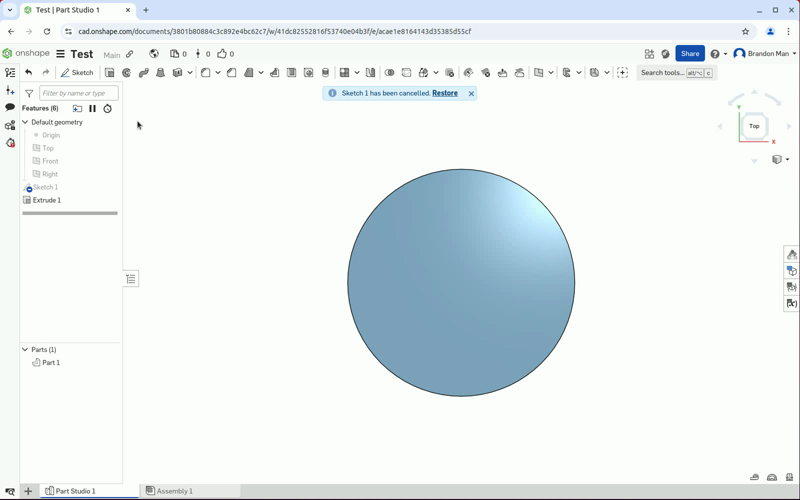
key(shift+h)
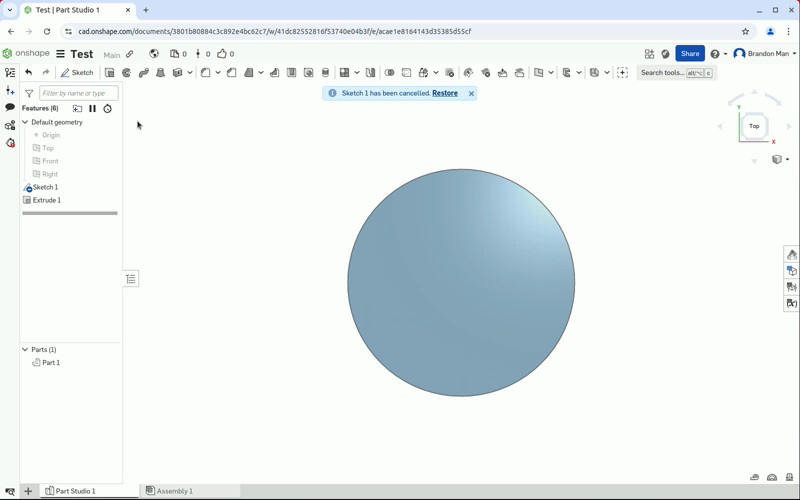
key(shift+h)
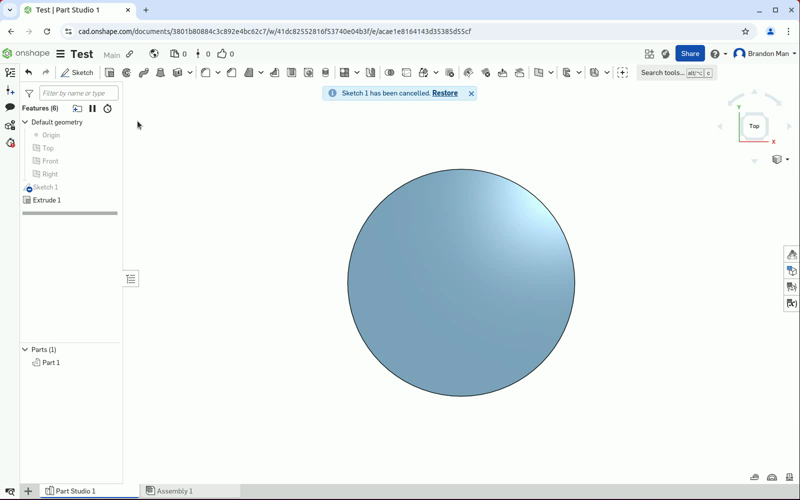
mouse_move(73, 189)
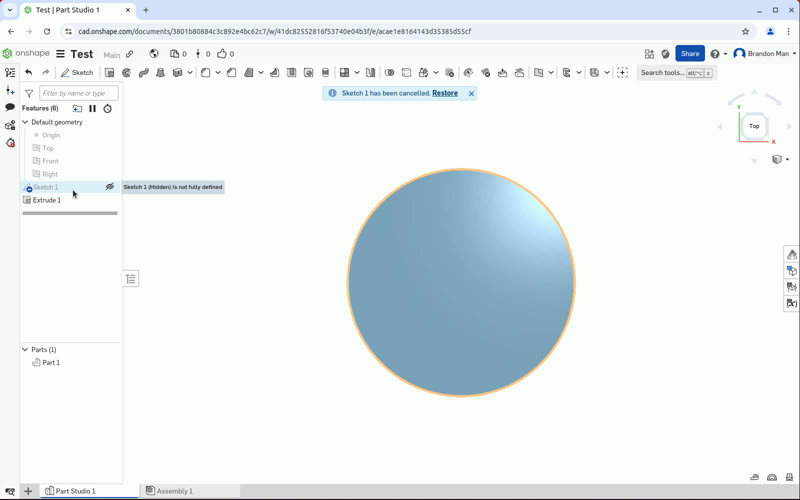
click(73, 189)
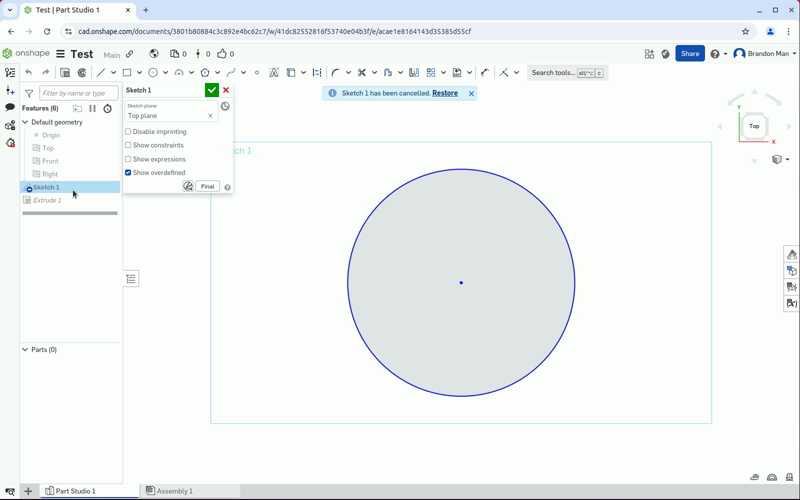
mouse_move(229, 92)
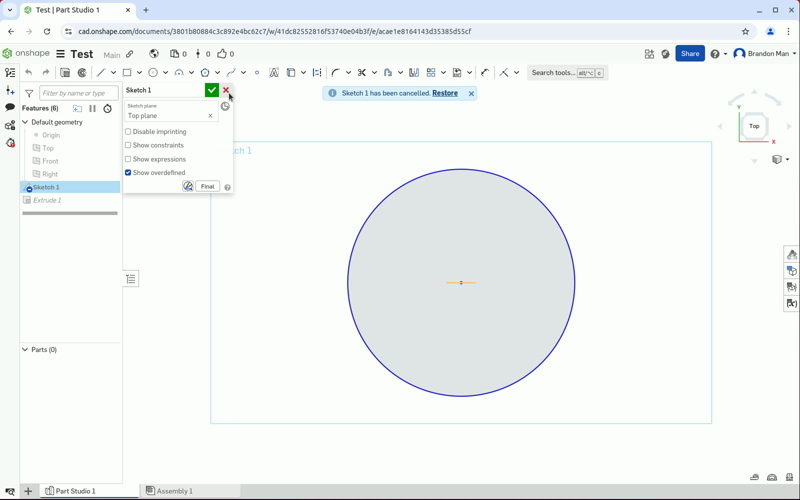
click(229, 92)
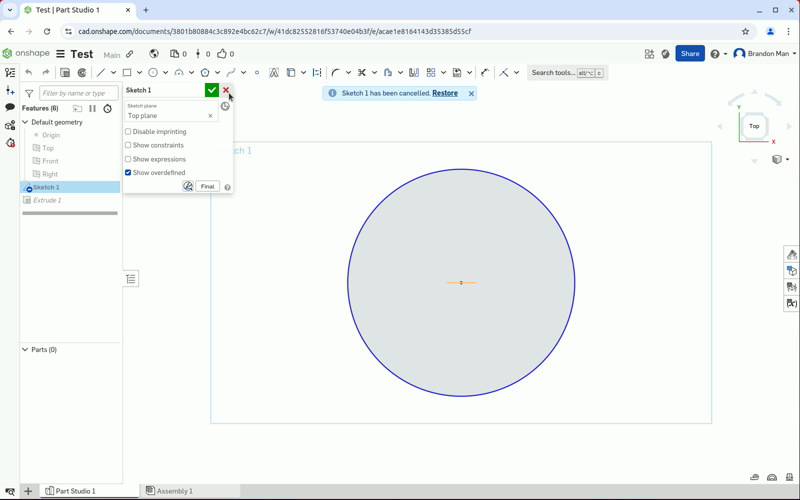
key(shift+s)
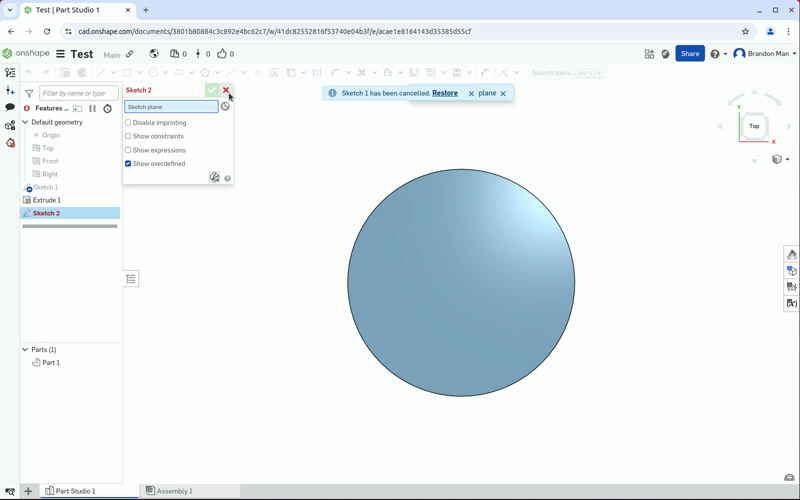
mouse_move(73, 150)
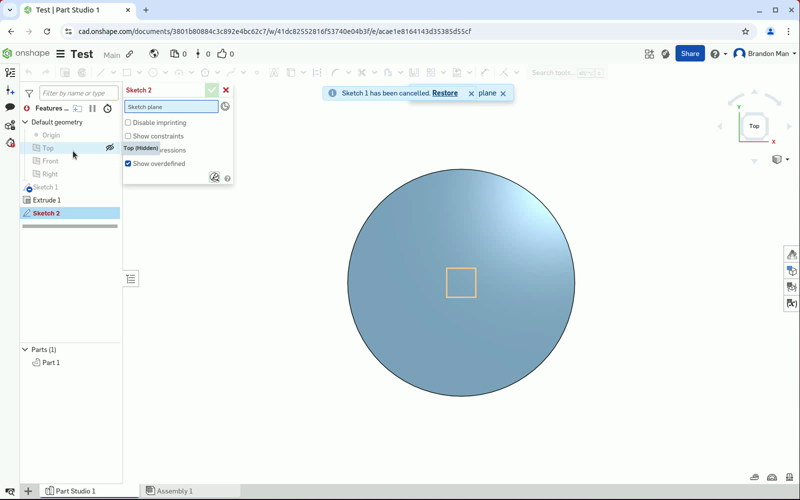
click(73, 150)
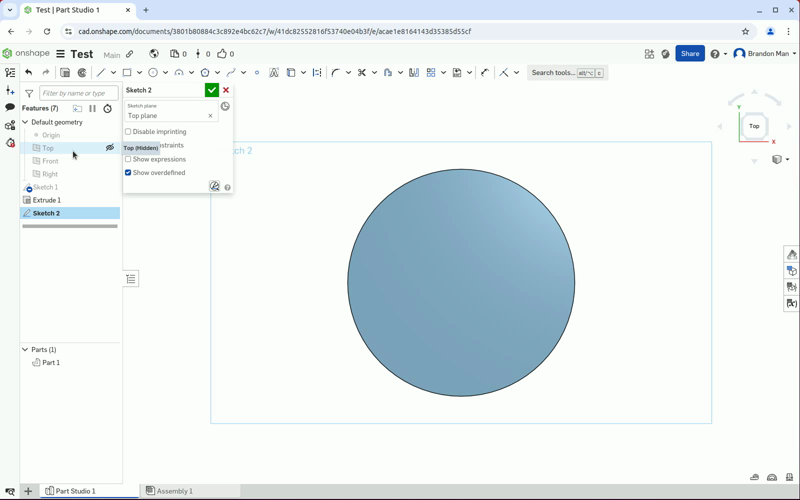
mouse_move(73, 352)
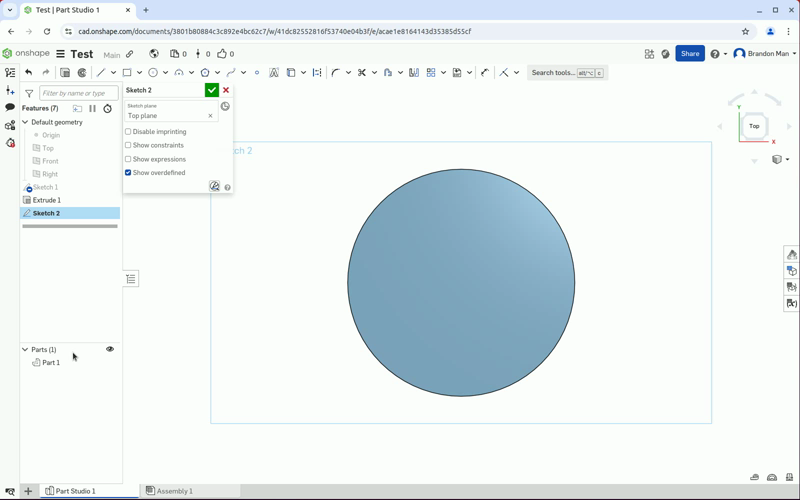
key(y)
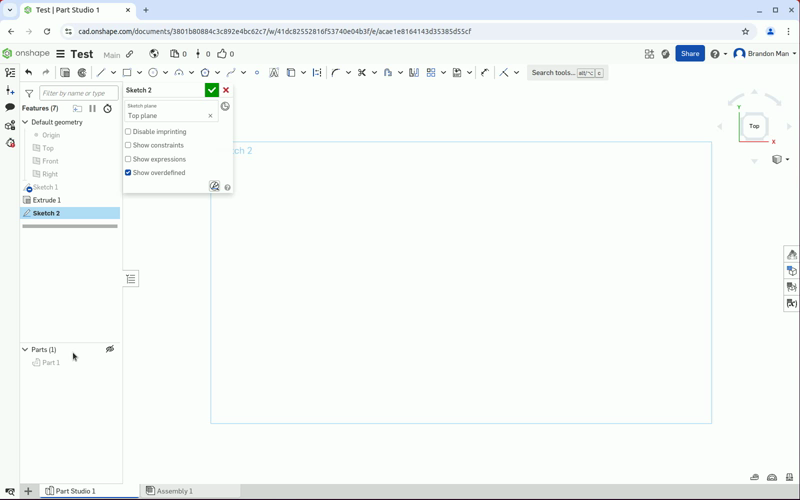
key(l)
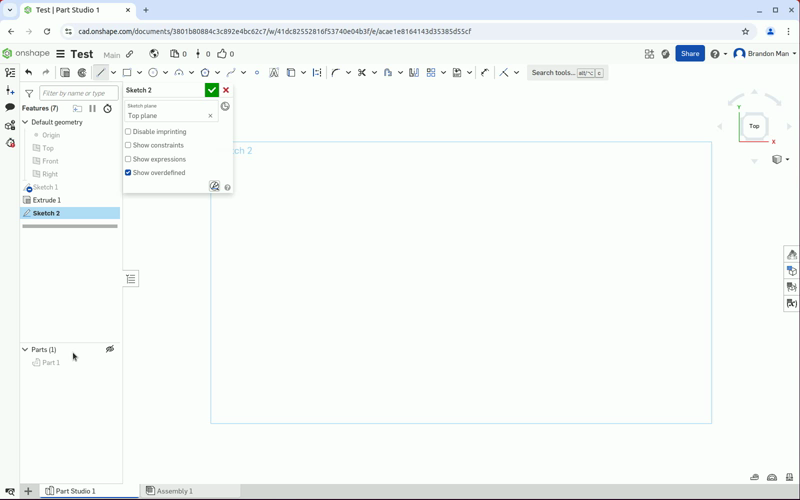
key_down(shift)
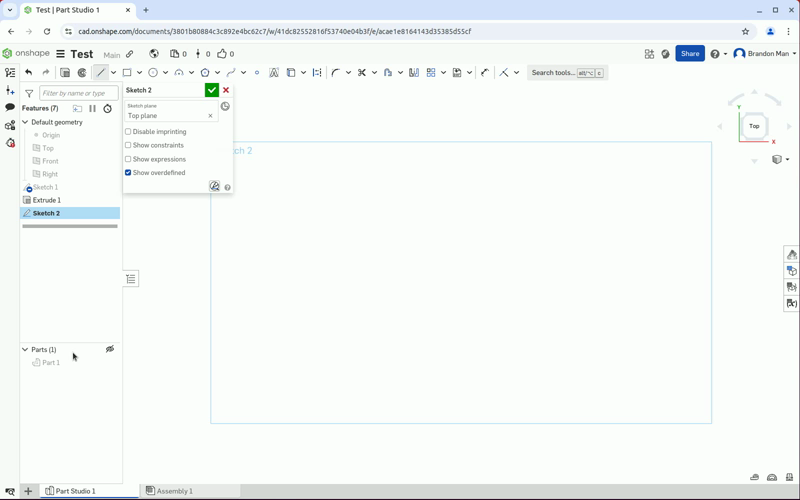
mouse_move(418, 325)
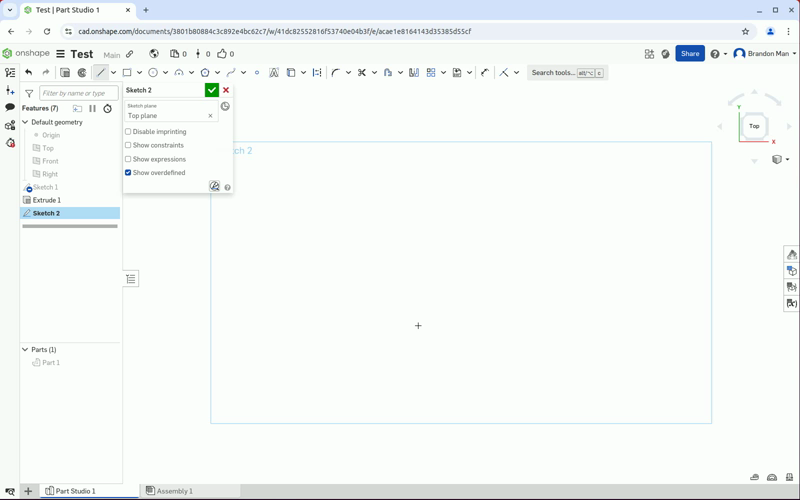
click(418, 325)
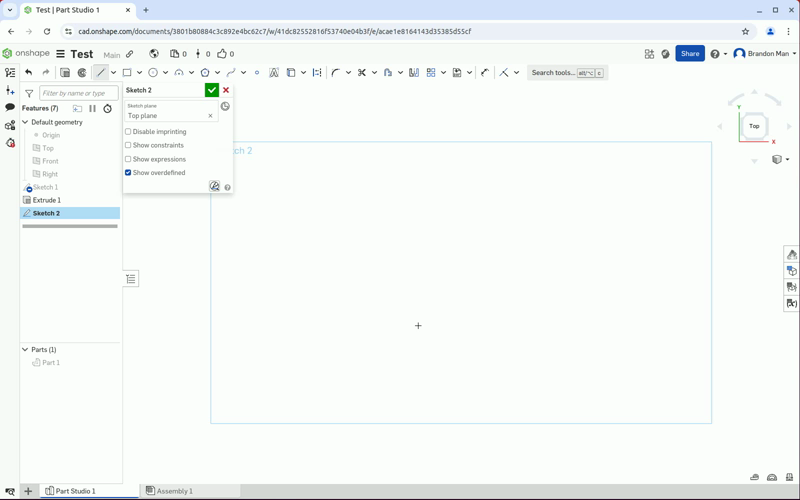
key_up(shift)
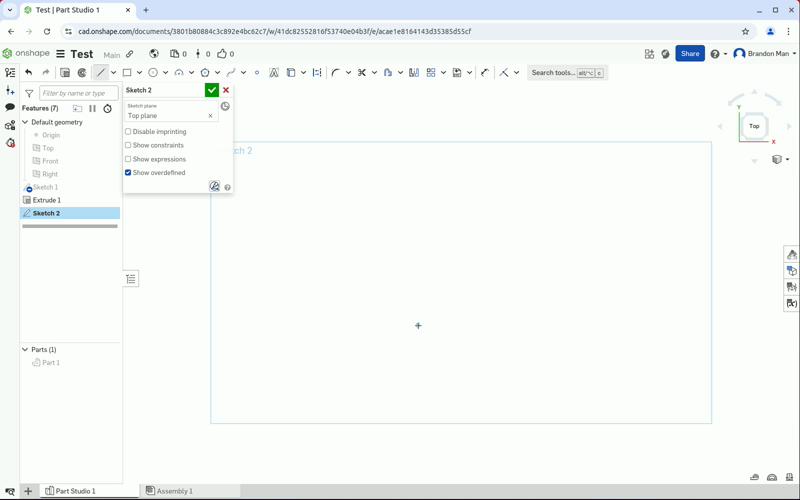
key_down(shift)
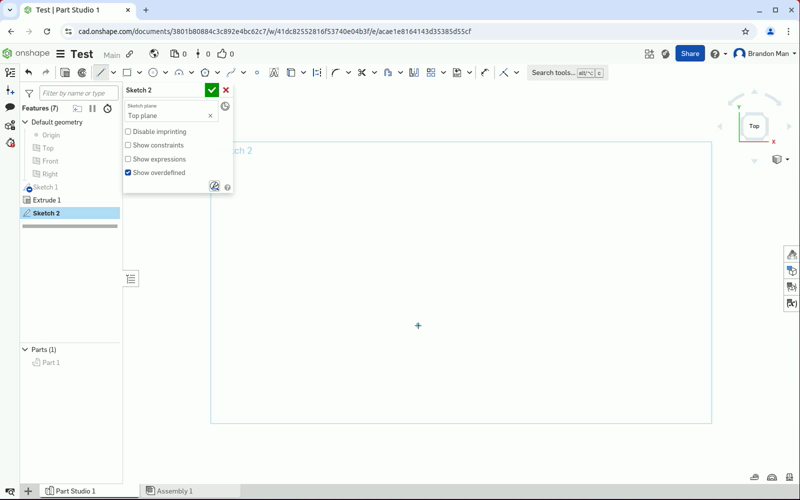
mouse_move(503, 325)
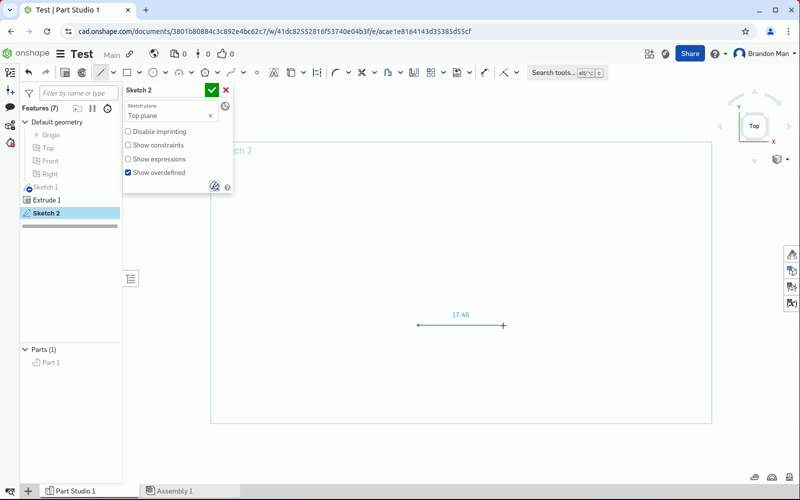
click(503, 325)
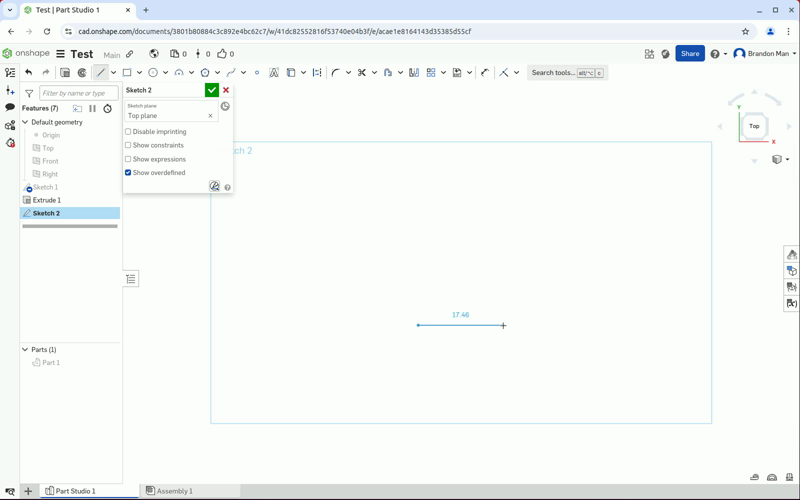
key_up(shift)
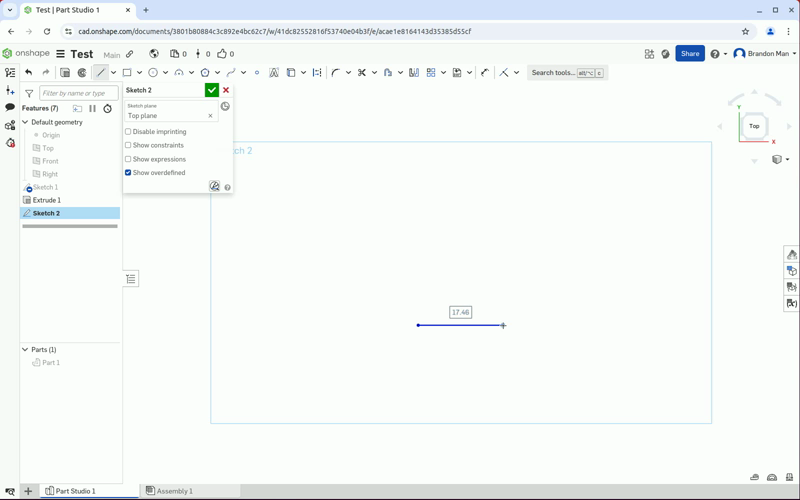
key_down(shift)
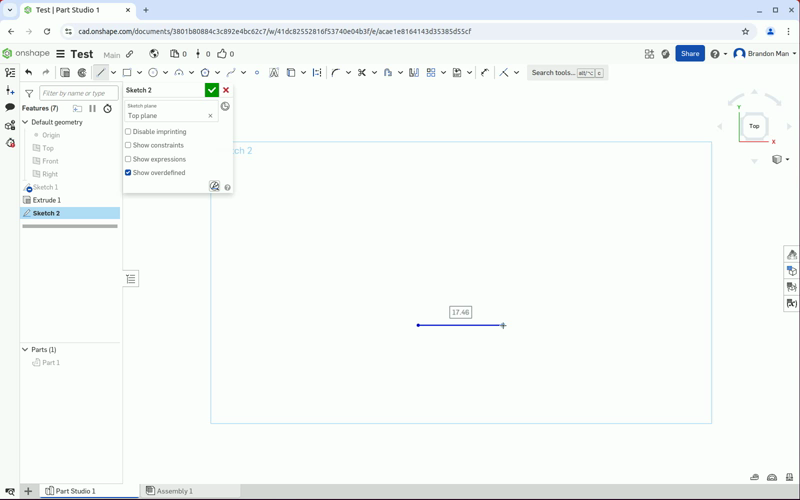
mouse_move(503, 240)
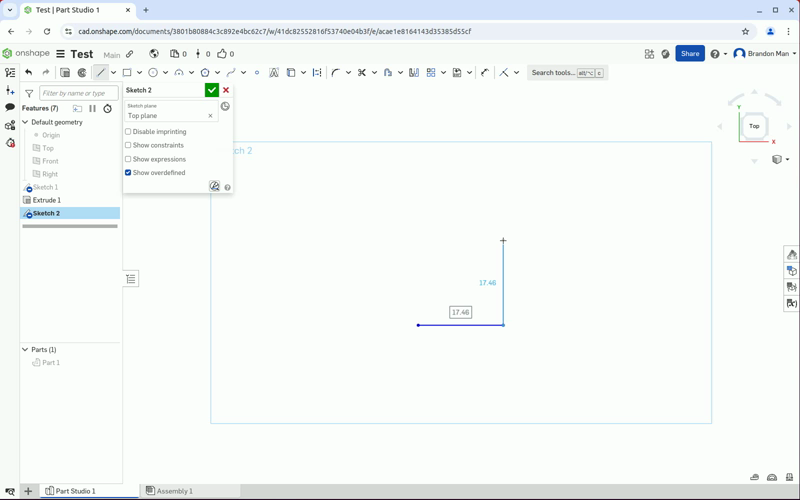
click(503, 240)
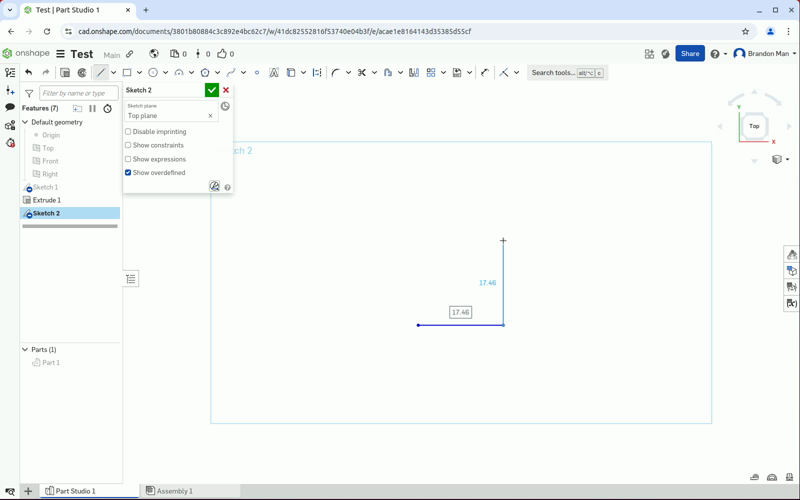
key_up(shift)
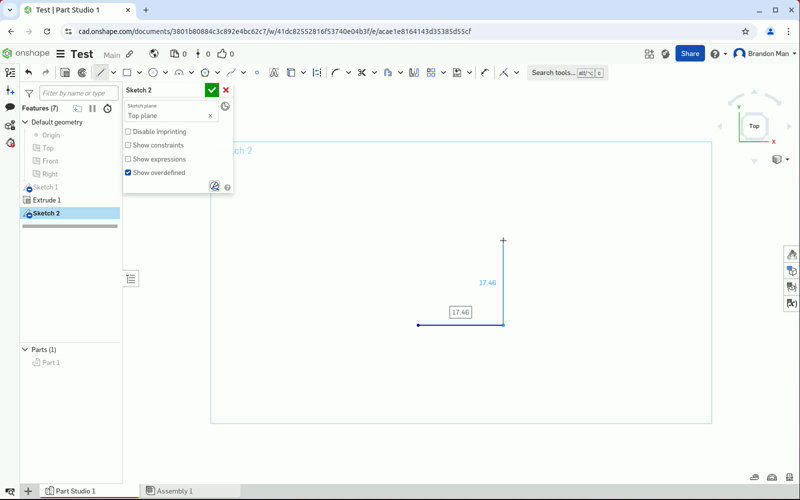
key_down(shift)
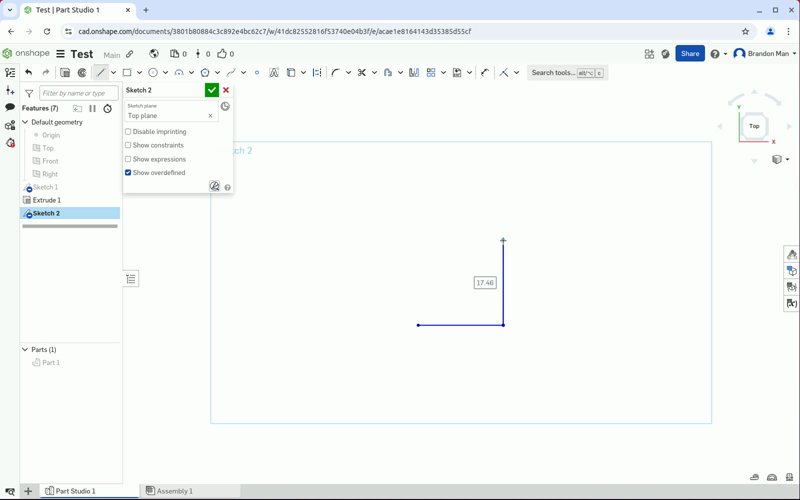
mouse_move(418, 240)
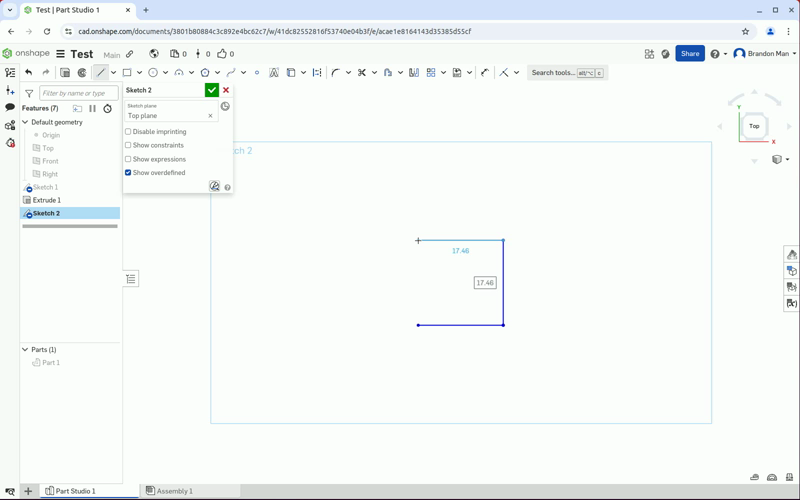
click(418, 240)
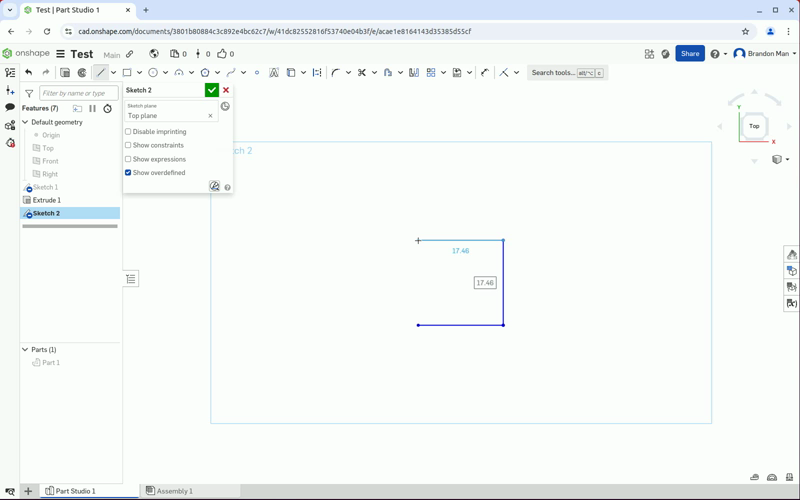
key_up(shift)
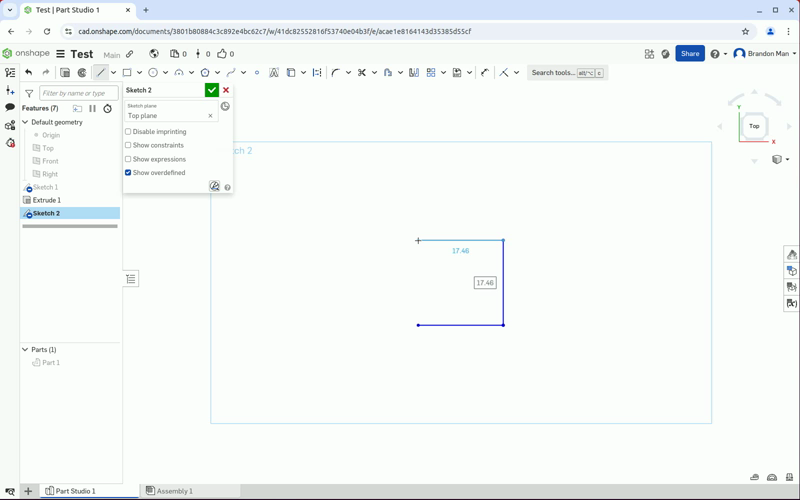
key_down(shift)
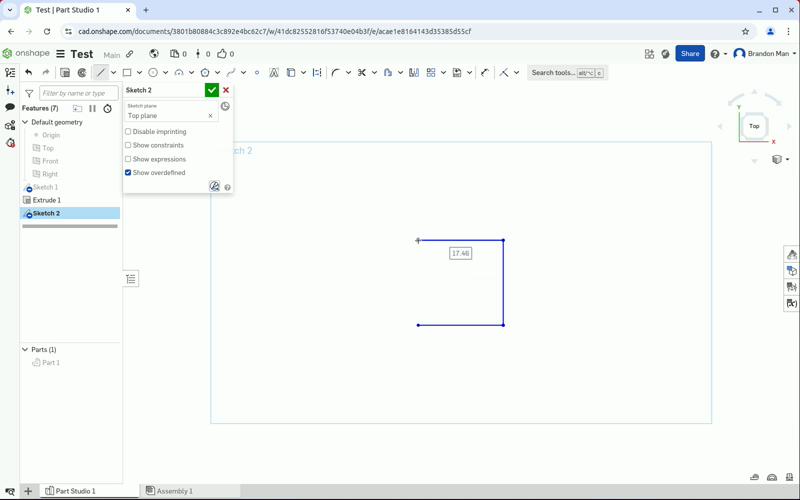
mouse_move(418, 325)
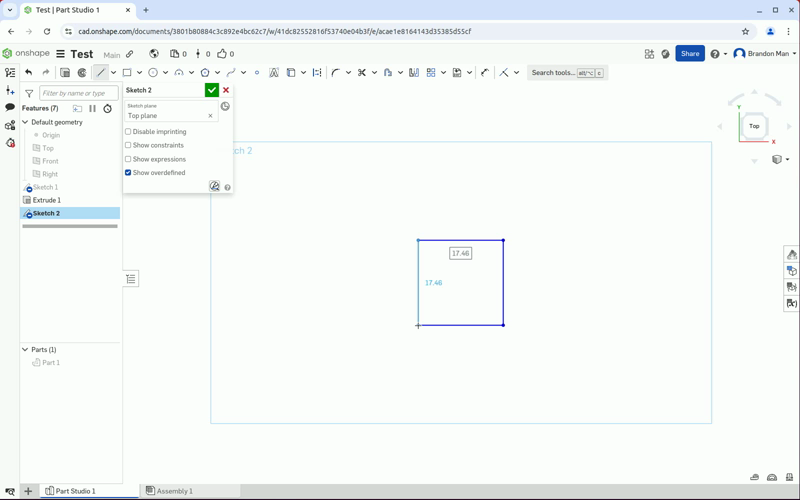
key_up(shift)
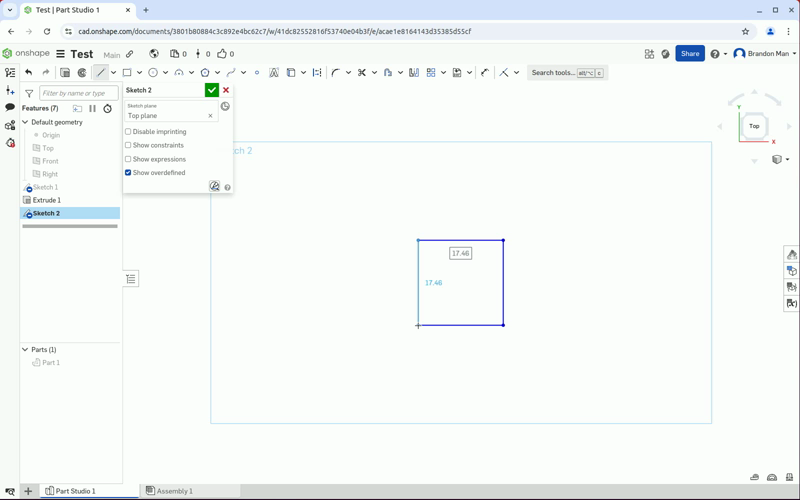
click(418, 325)
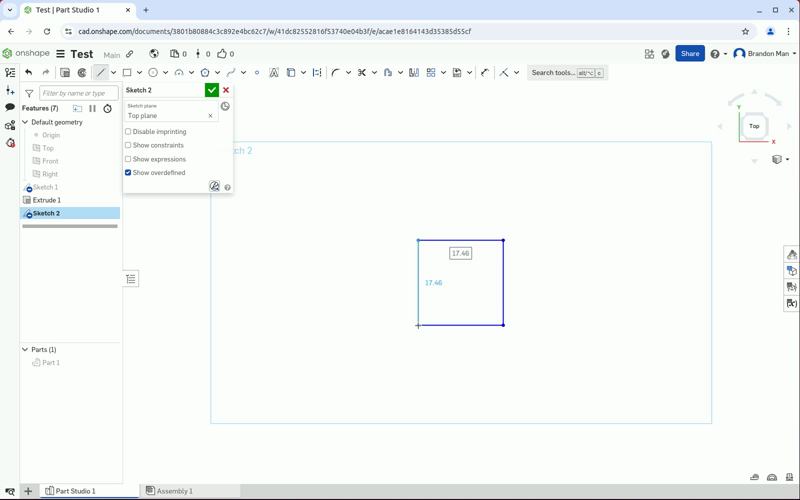
key(esc)
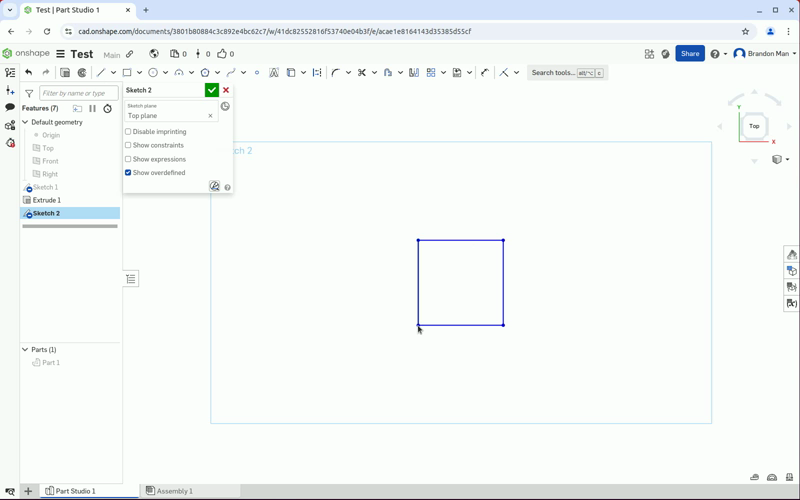
mouse_move(438, 289)
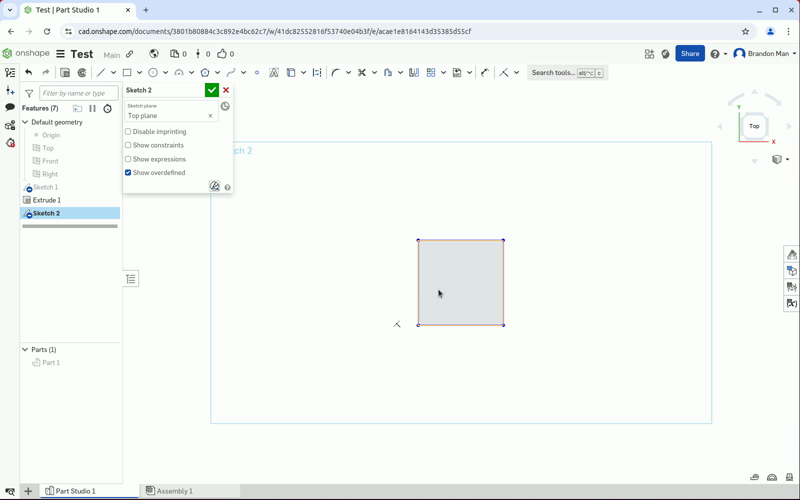
click(438, 289)
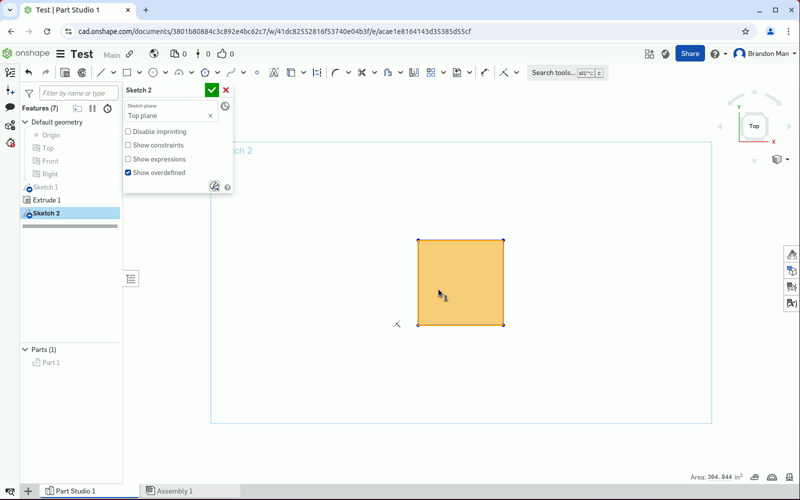
mouse_move(73, 352)
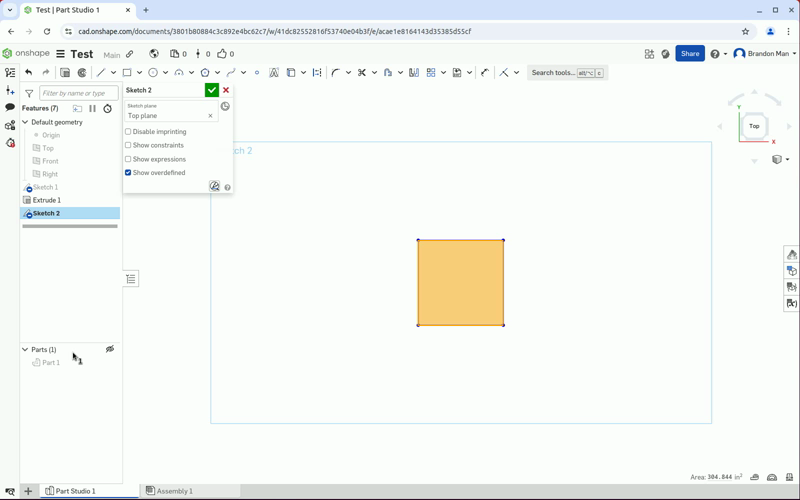
key(shift+y)
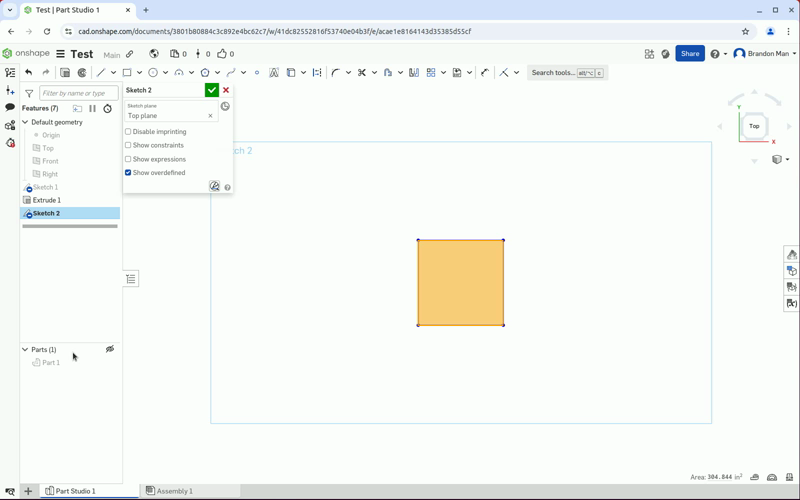
key(shift+e)
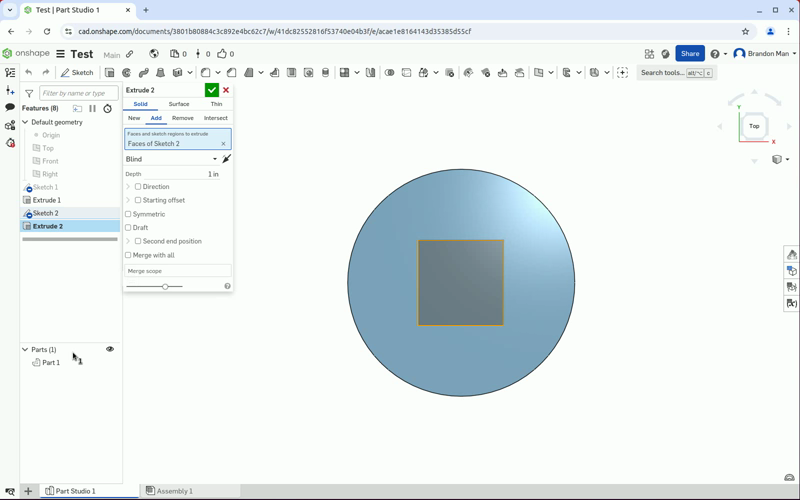
mouse_move(143, 106)
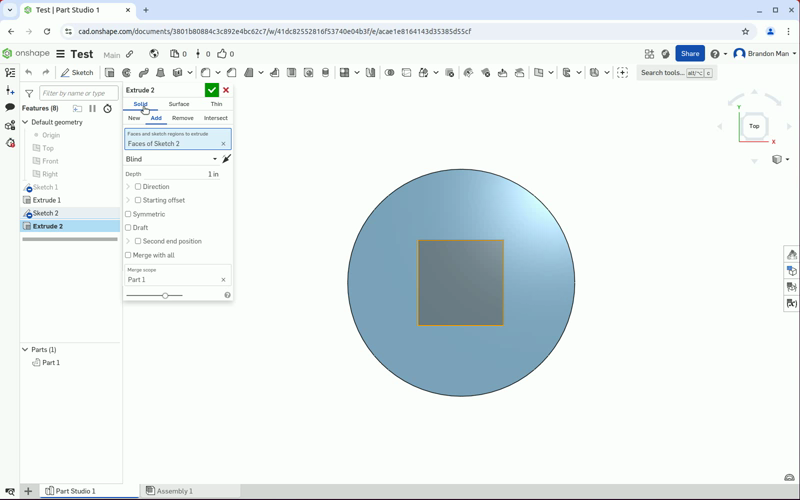
click(143, 106)
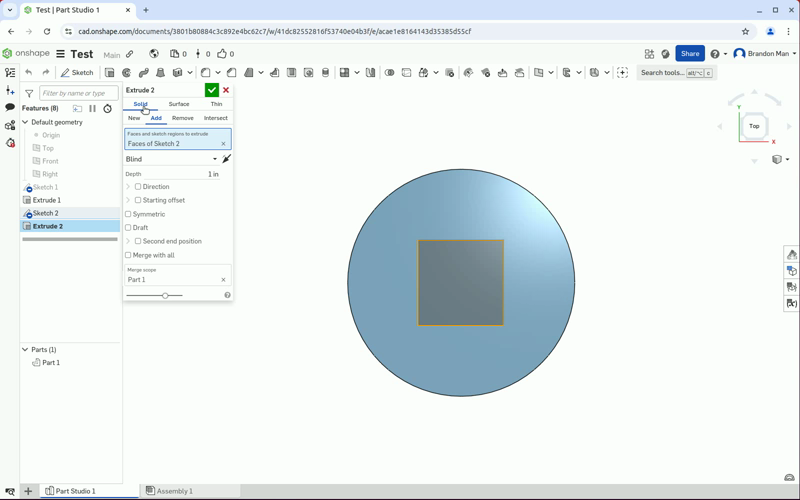
mouse_move(186, 120)
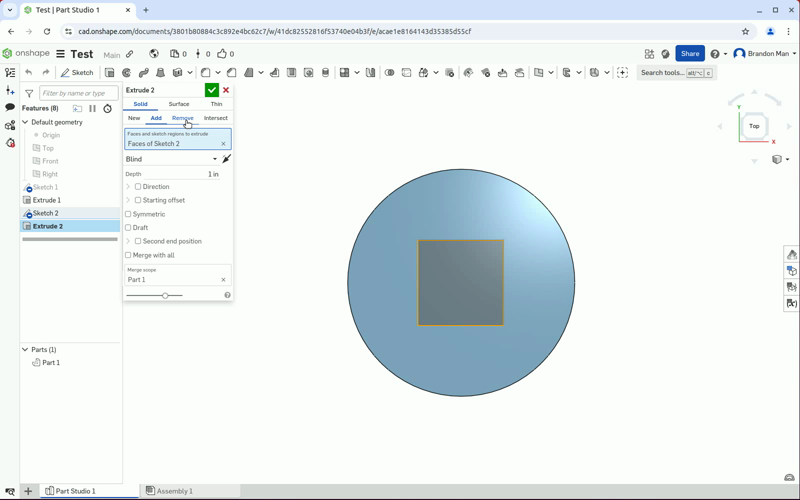
click(186, 120)
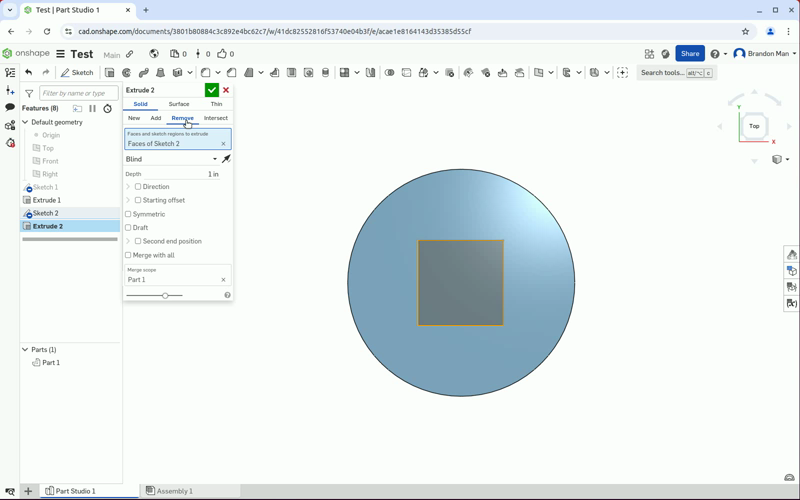
key(tab, 4)
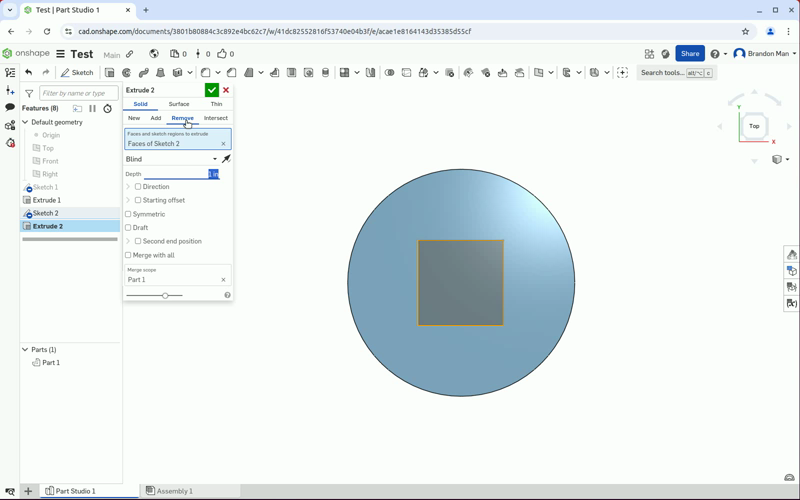
text(5.777)
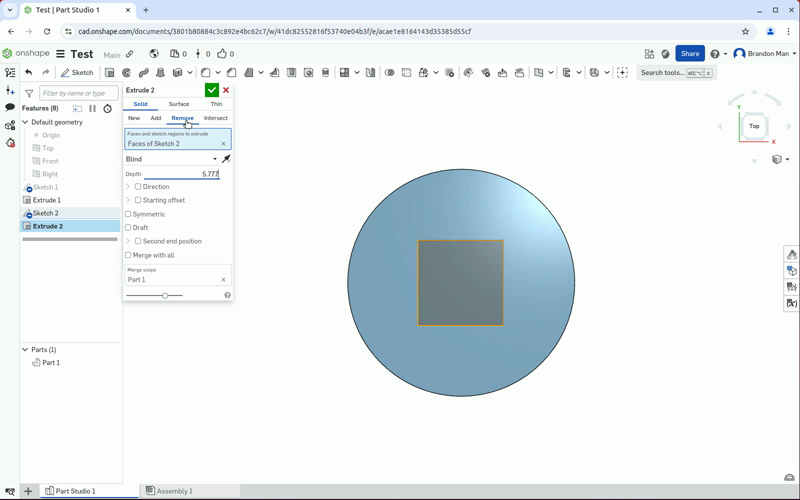
key(tab, 6)
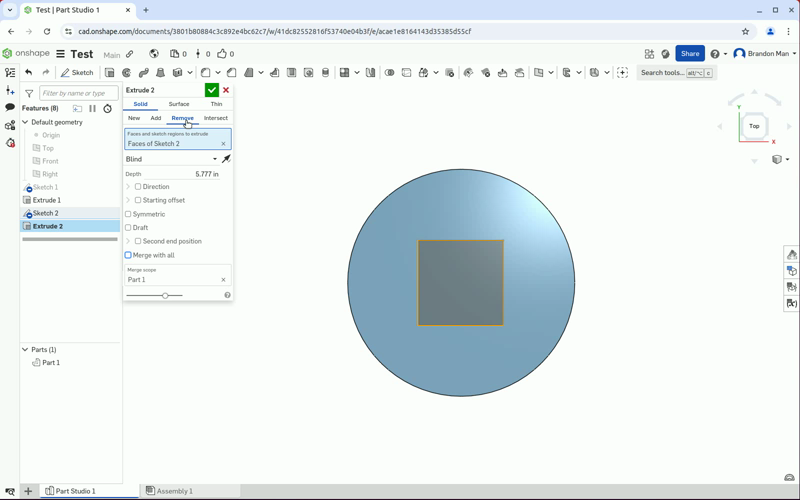
key(space)
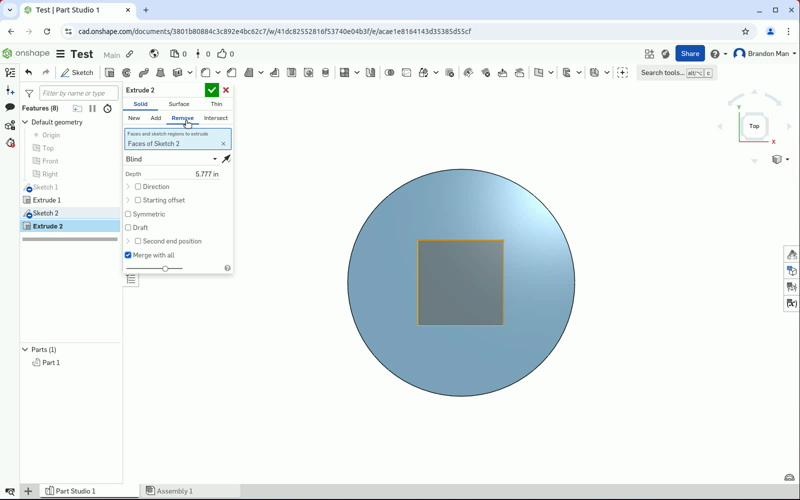
key(enter)
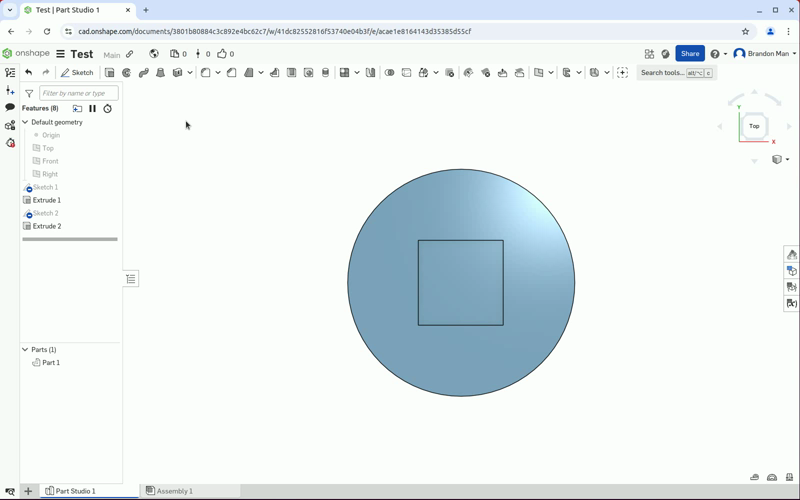
key(shift+h)
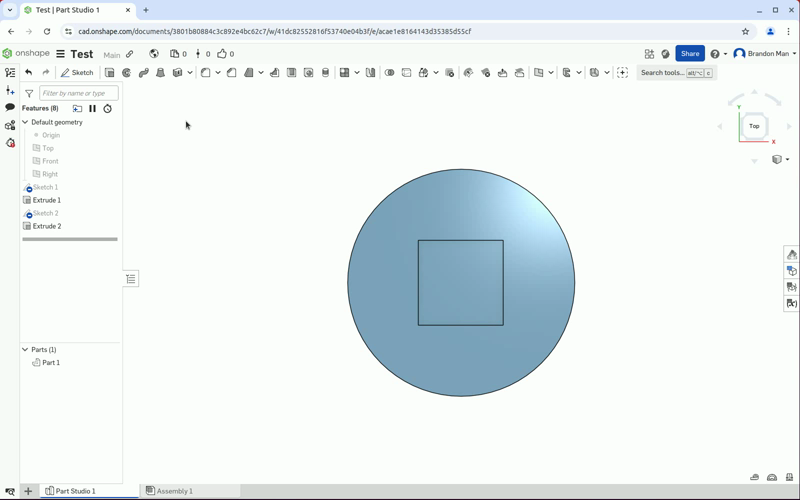
key(shift+h)
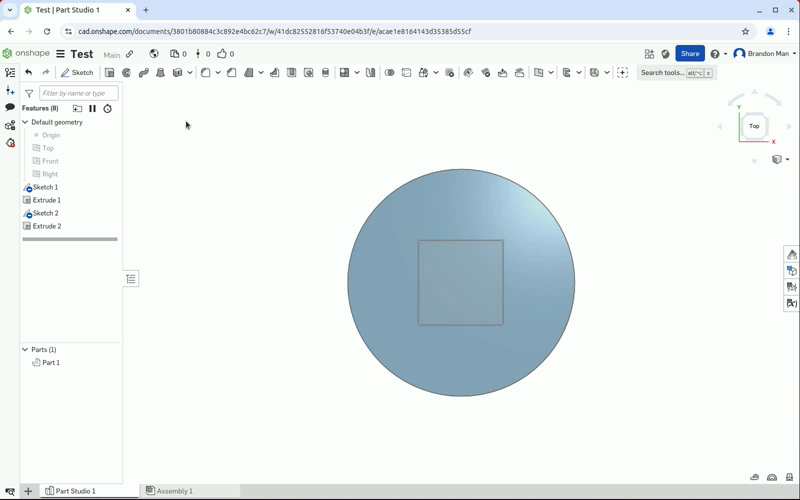
key(shift+7)
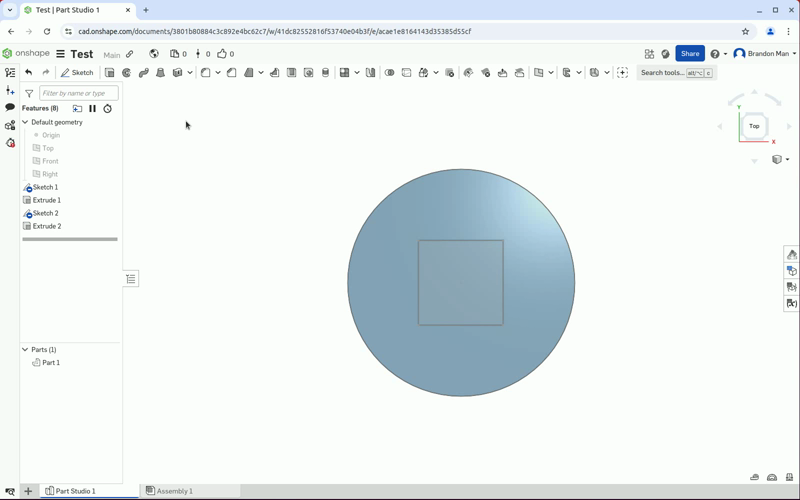
key(up, 3)
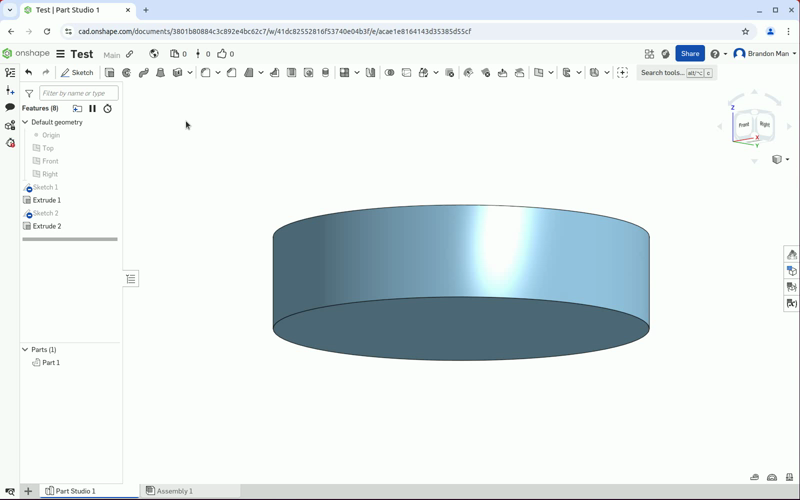
key(left, 3)
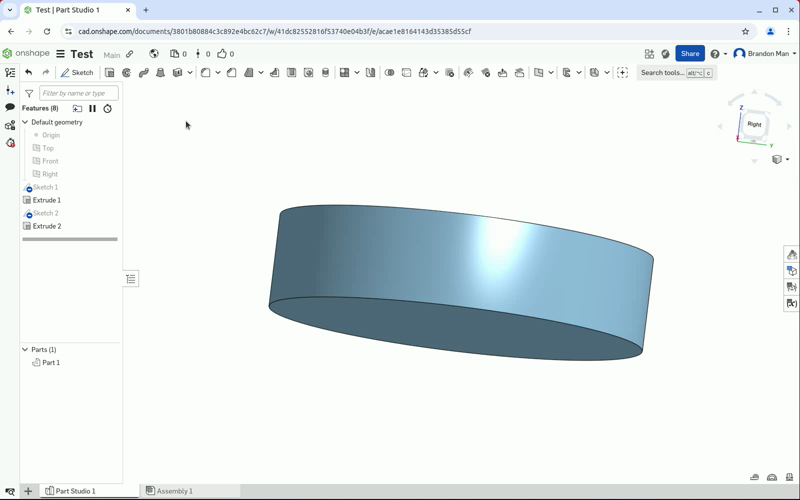
key(right, 3)
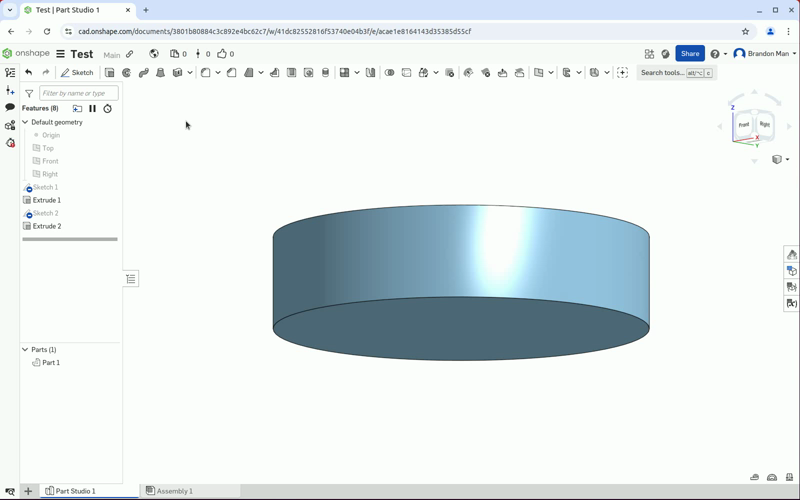
key(down, 3)
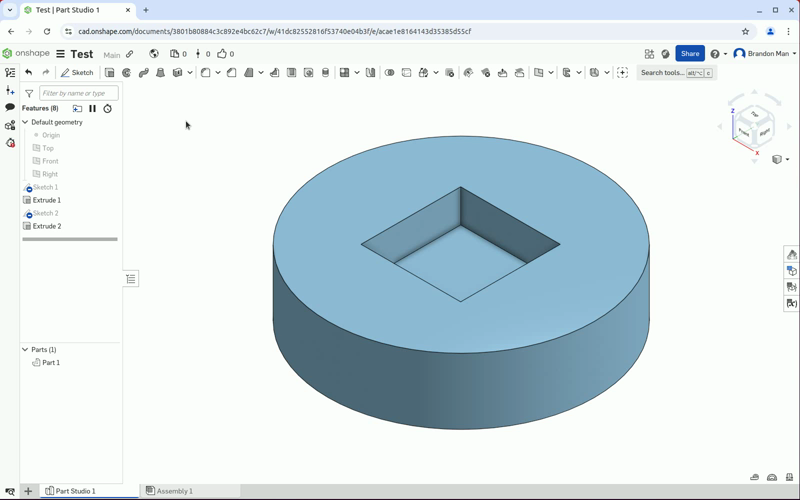
mouse_move(73, 189)
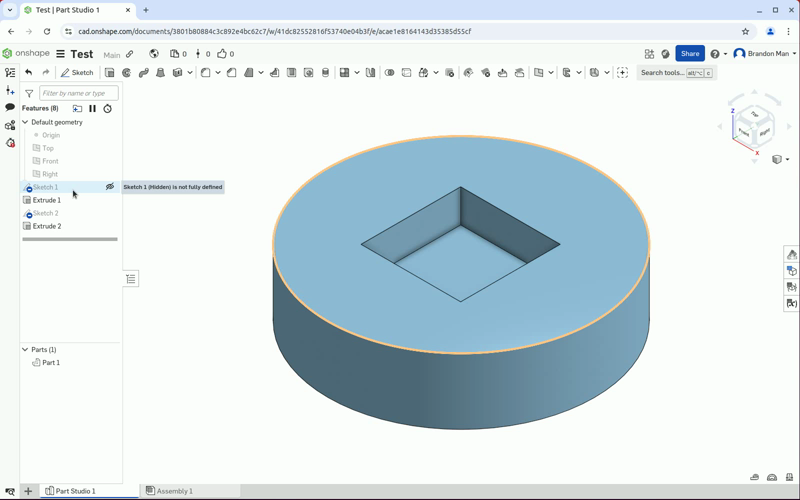
click(73, 189)